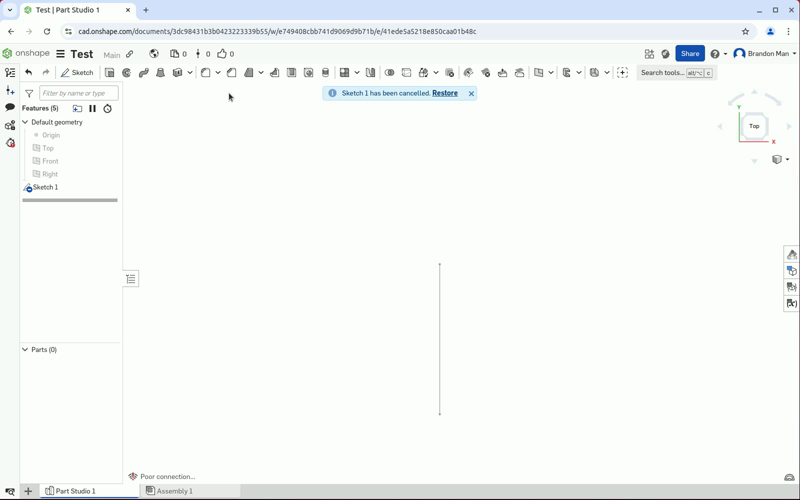
key(shift+h)
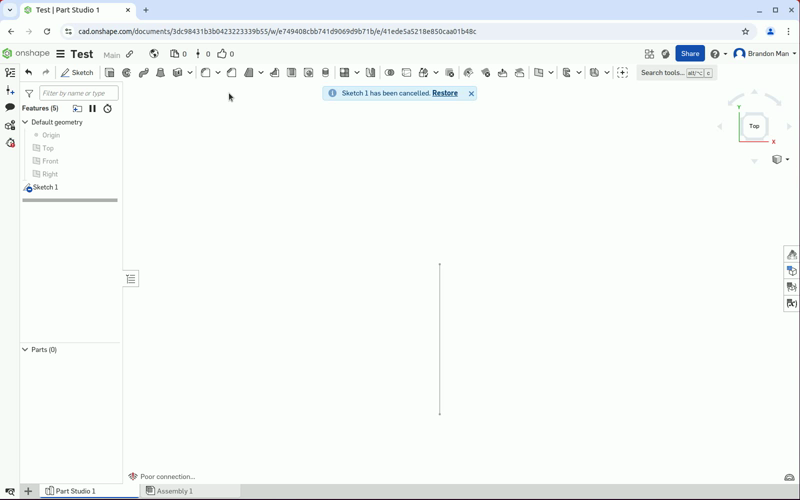
key(shift+s)
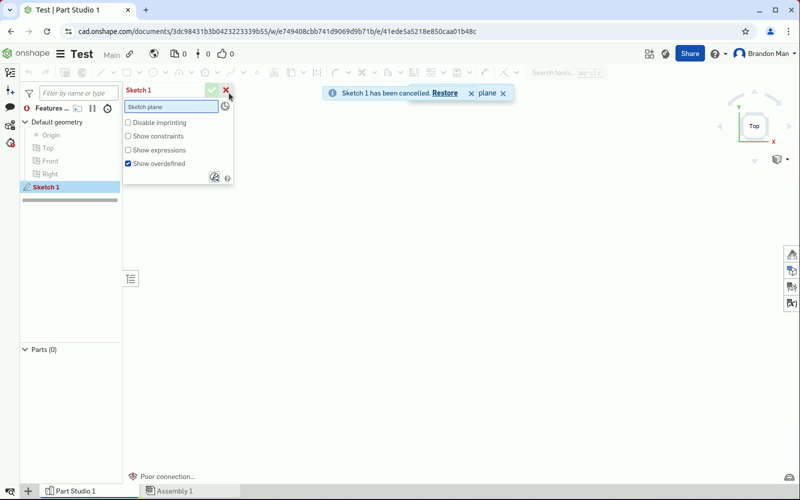
mouse_move(73, 150)
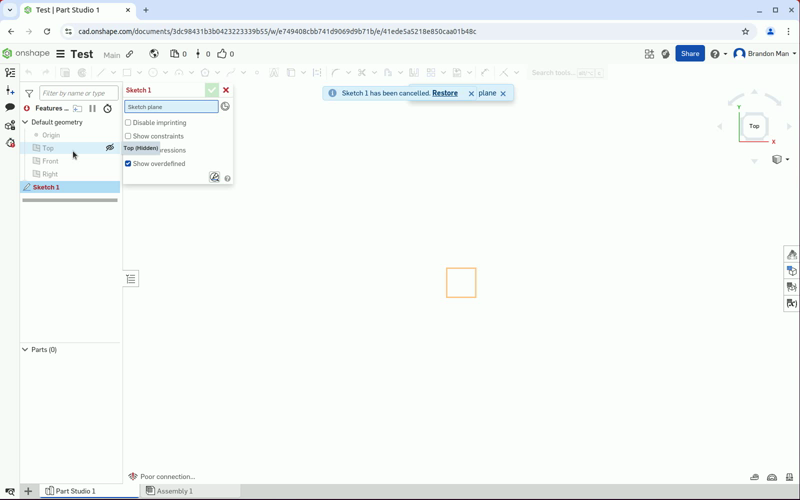
click(73, 150)
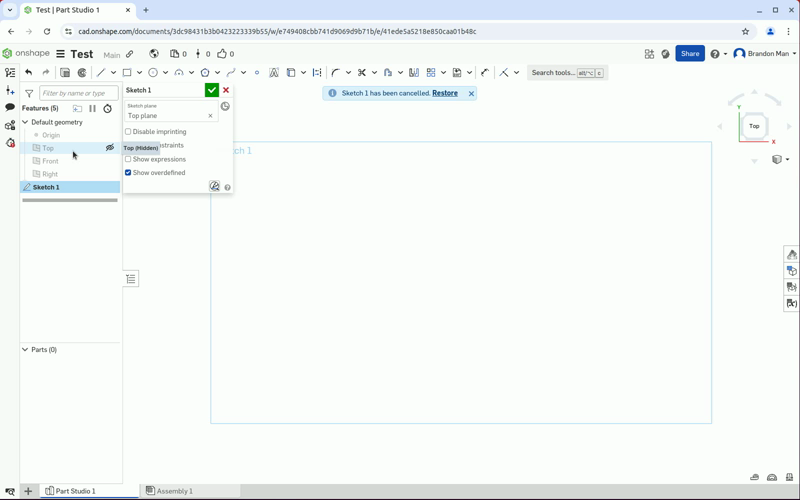
mouse_move(73, 352)
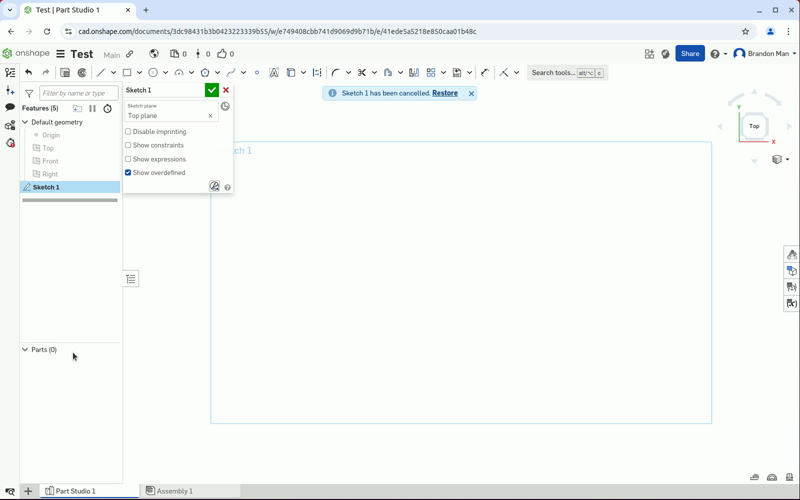
key(y)
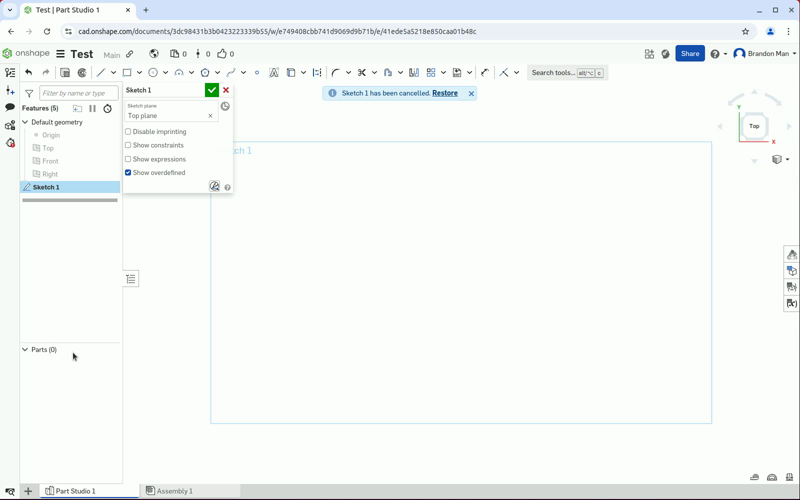
key(c)
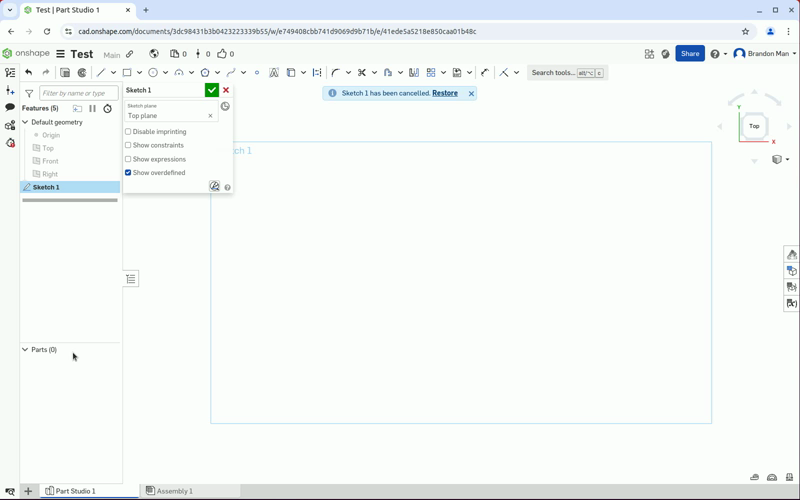
key_down(shift)
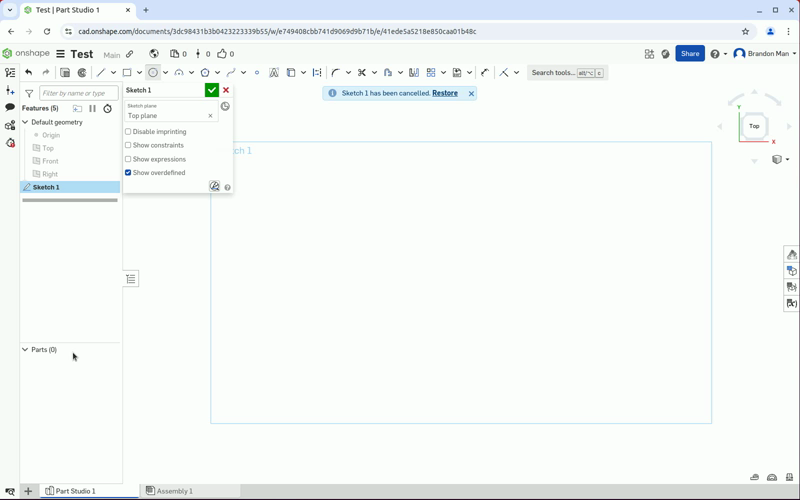
mouse_move(460, 282)
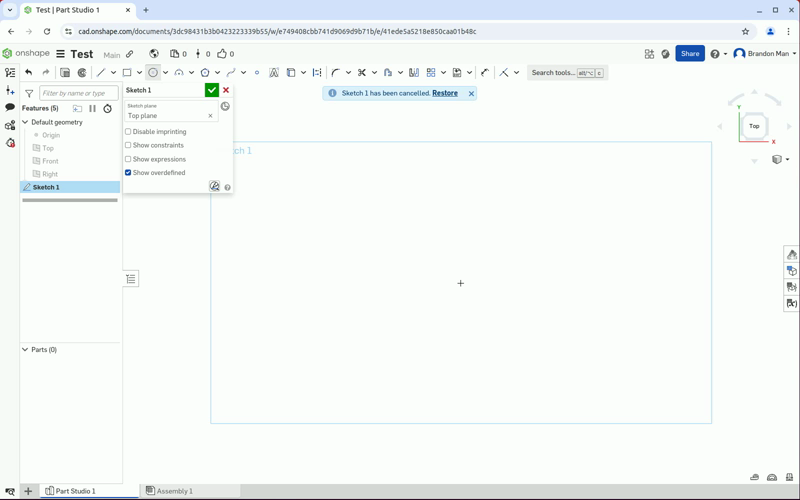
click(460, 282)
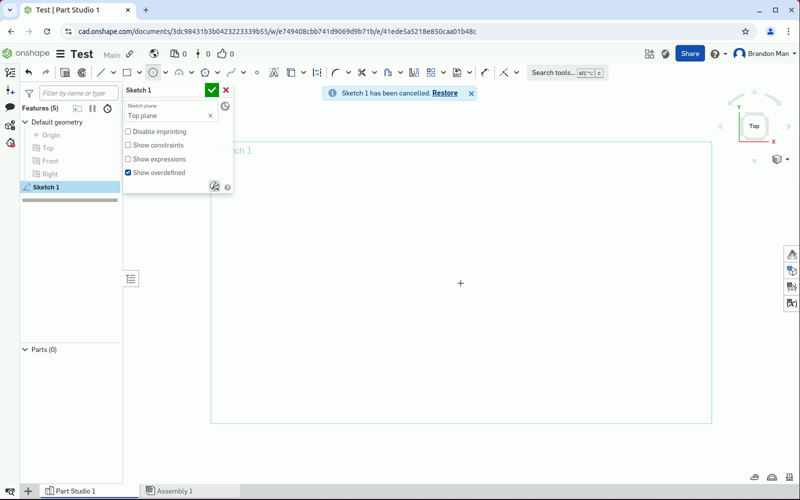
key_up(shift)
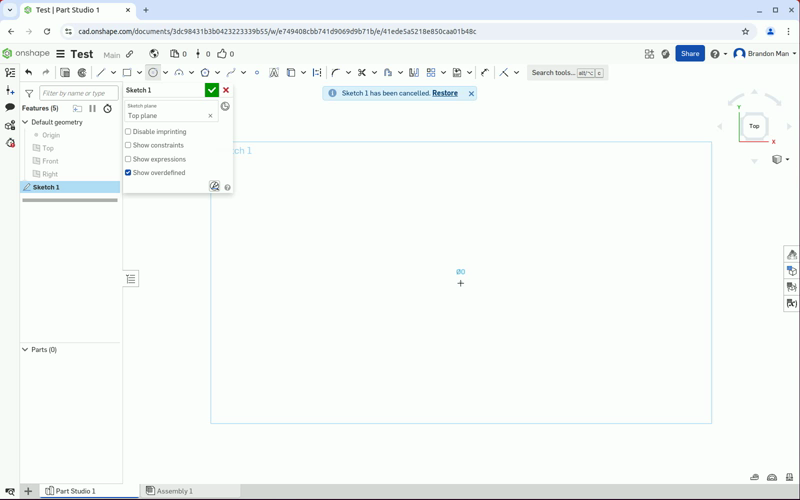
mouse_move(507, 282)
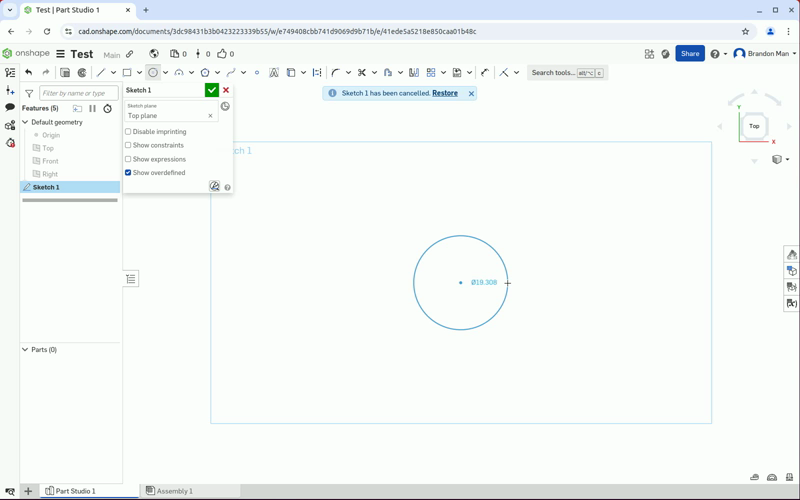
click(507, 282)
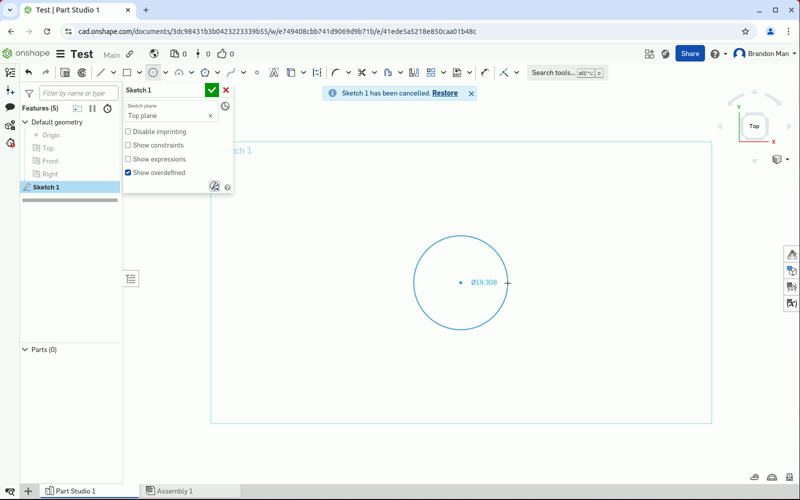
key(esc)
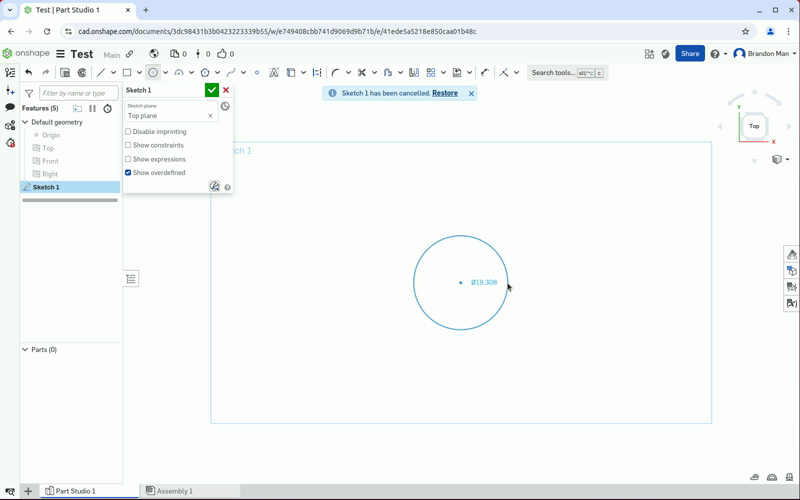
mouse_move(495, 291)
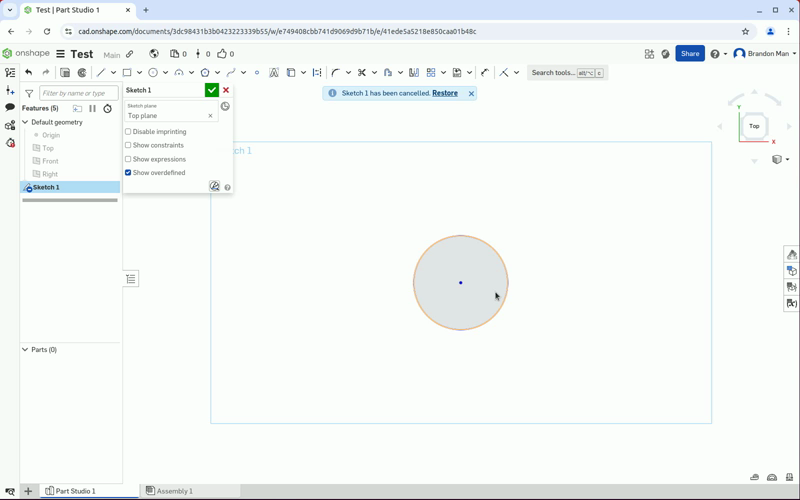
click(495, 291)
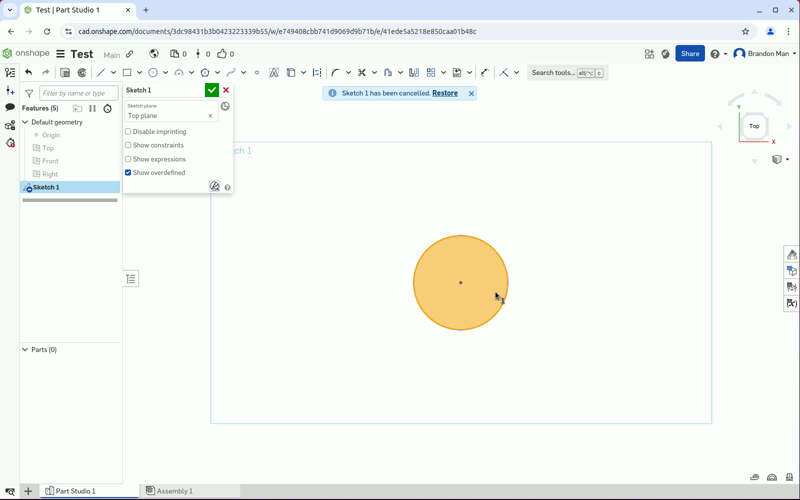
mouse_move(73, 352)
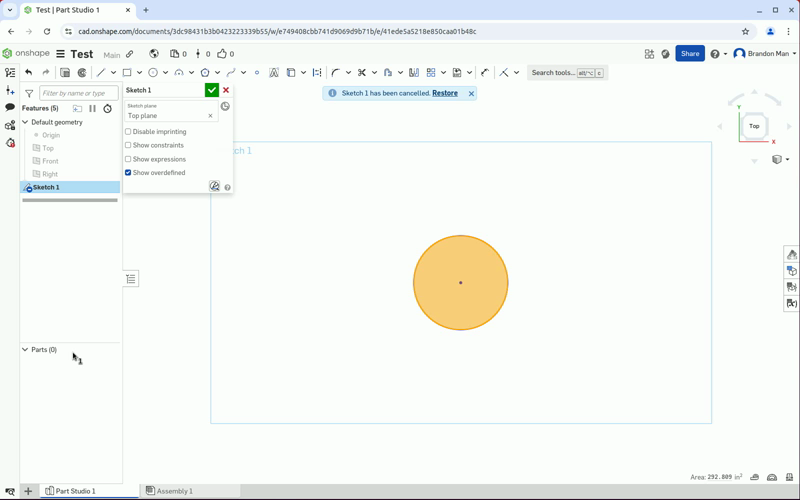
key(shift+y)
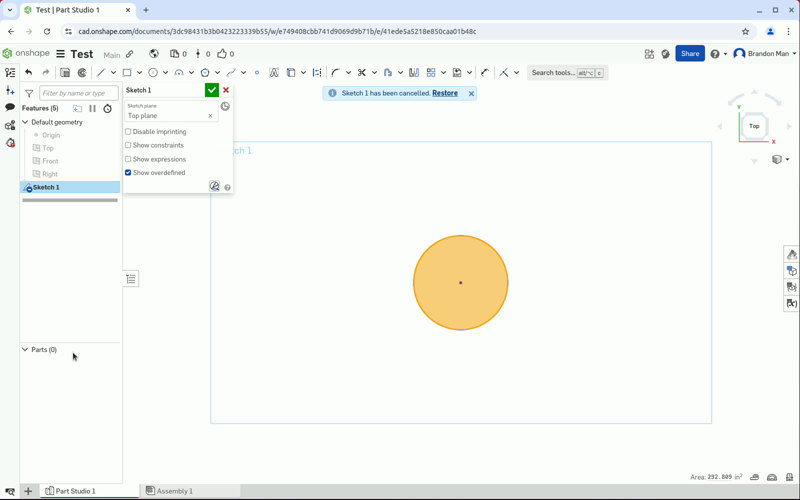
key(shift+e)
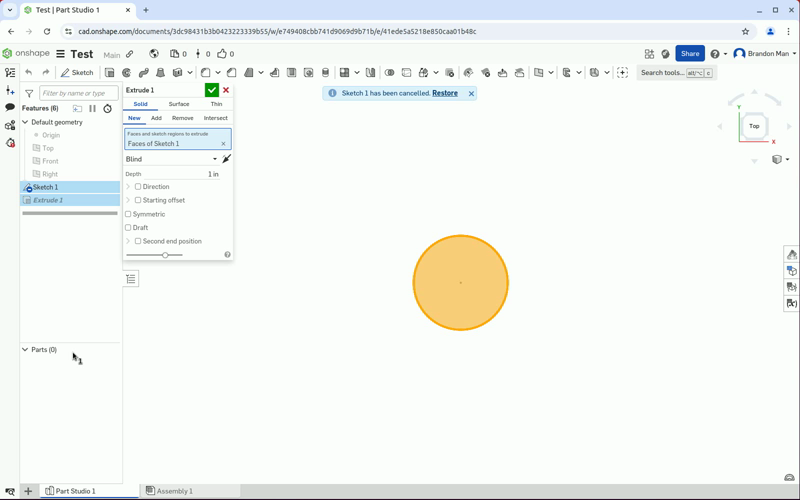
mouse_move(143, 106)
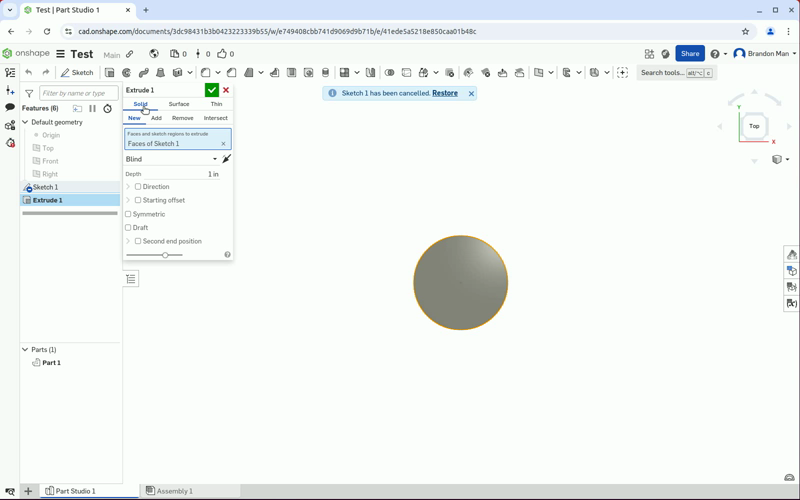
click(143, 106)
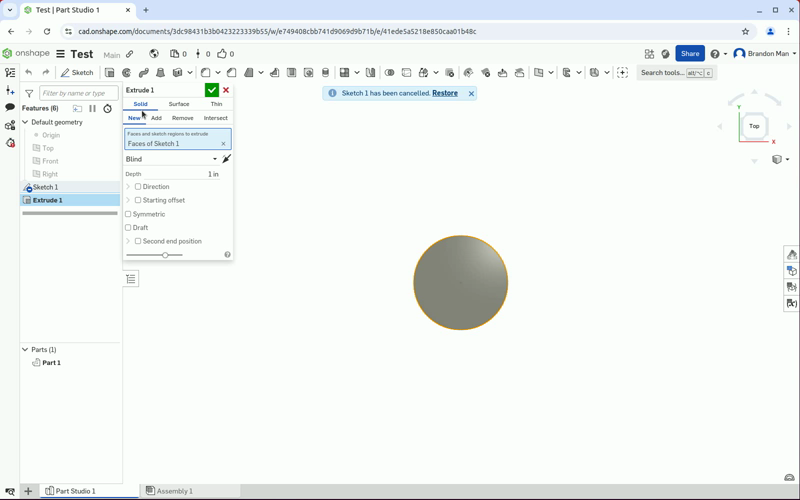
mouse_move(137, 120)
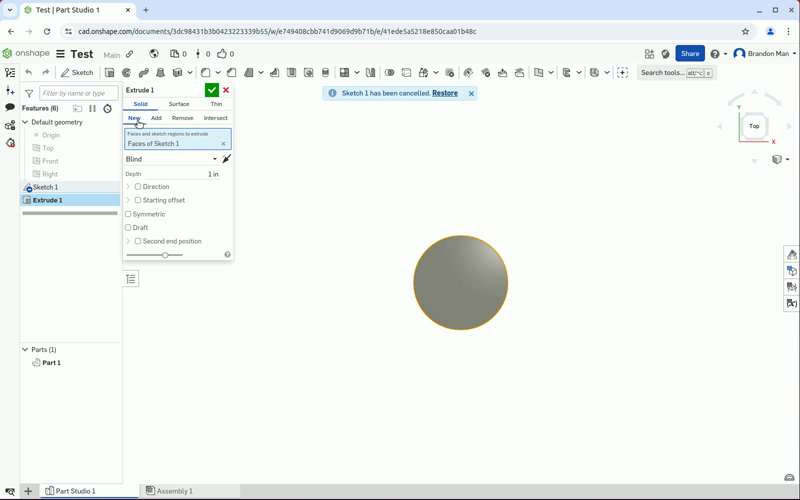
click(137, 120)
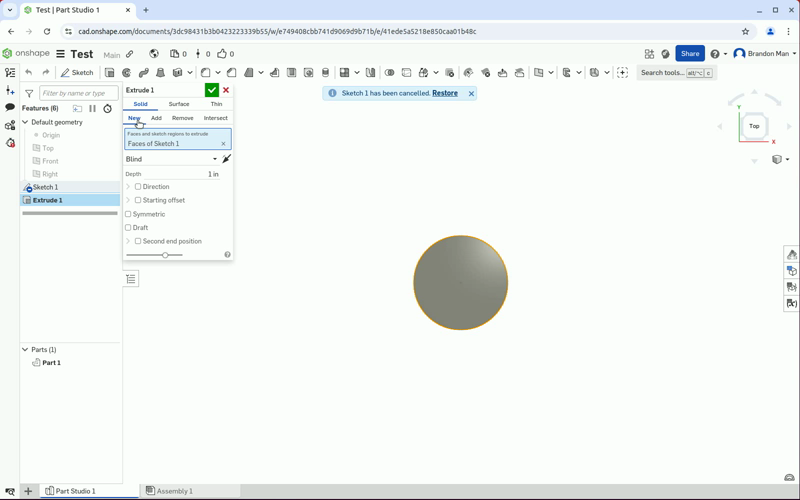
key(tab, 4)
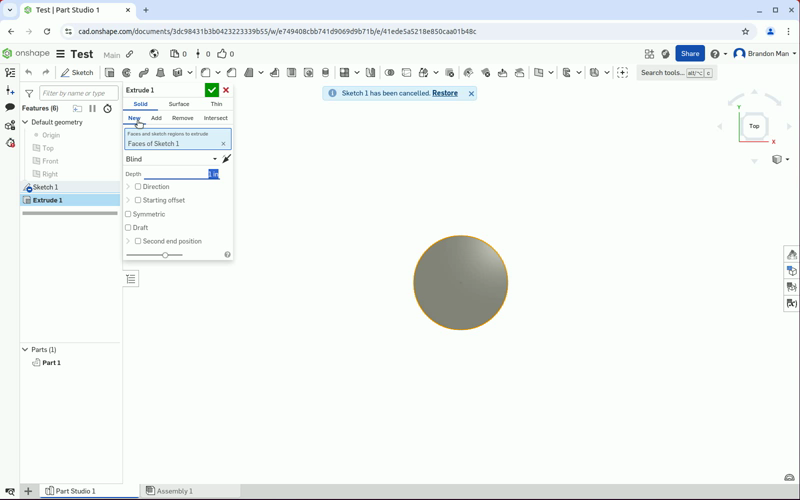
text(23.108)
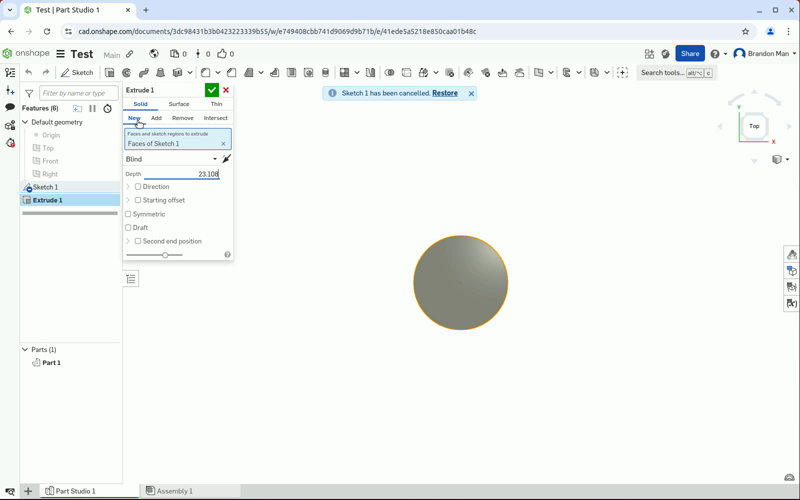
key(enter)
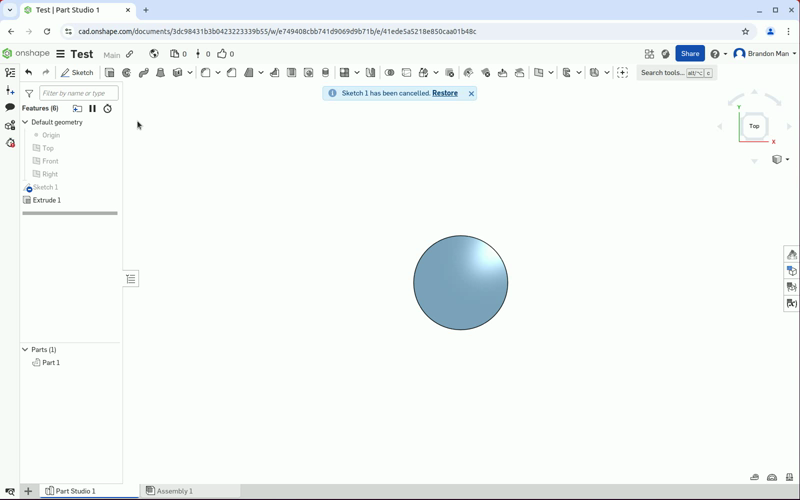
key(shift+h)
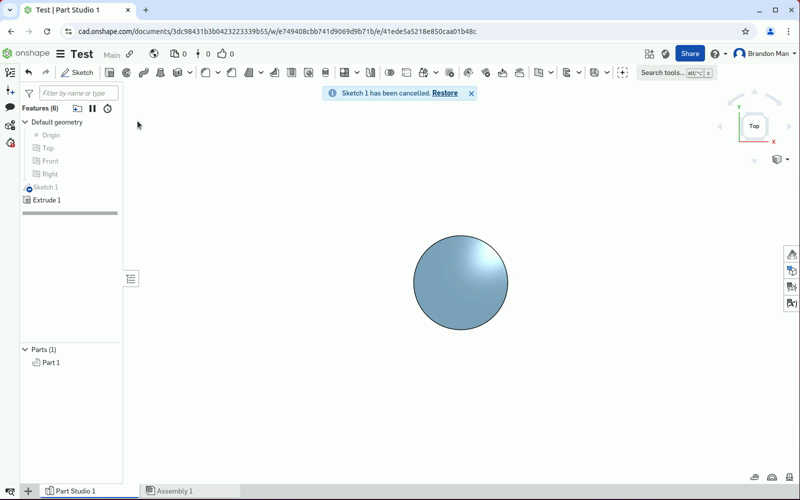
key(shift+h)
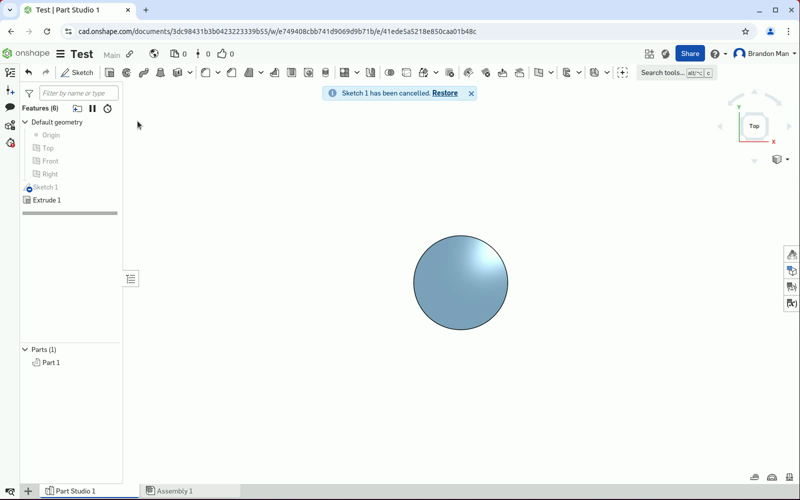
mouse_move(73, 189)
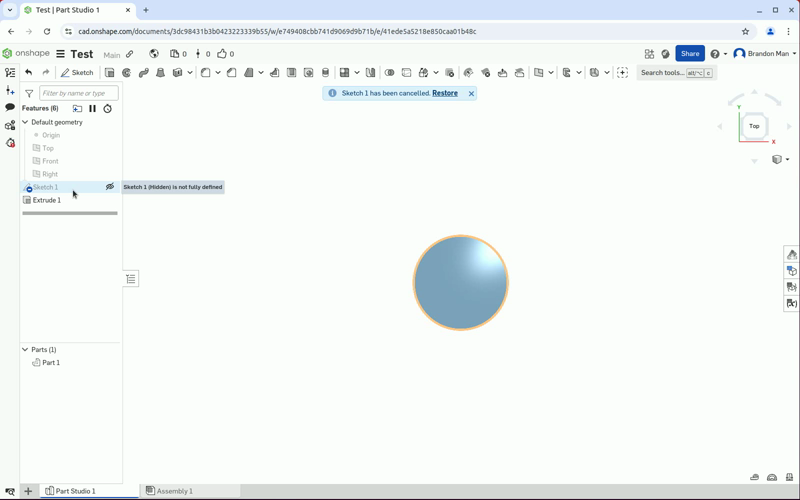
click(73, 189)
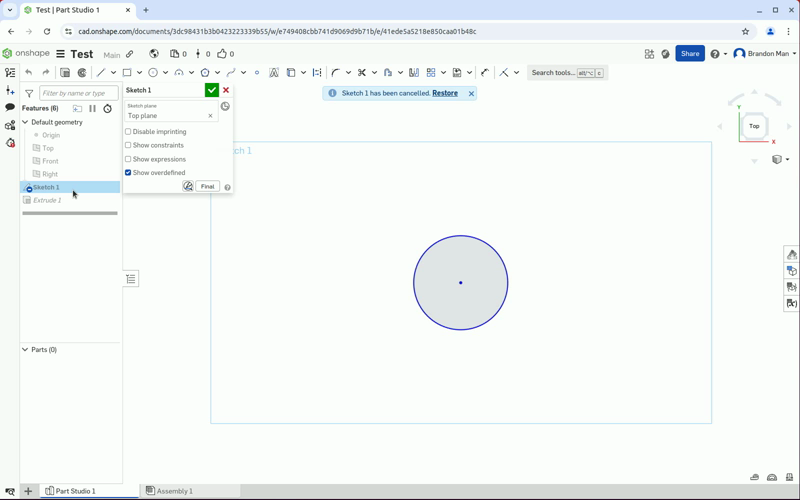
mouse_move(229, 92)
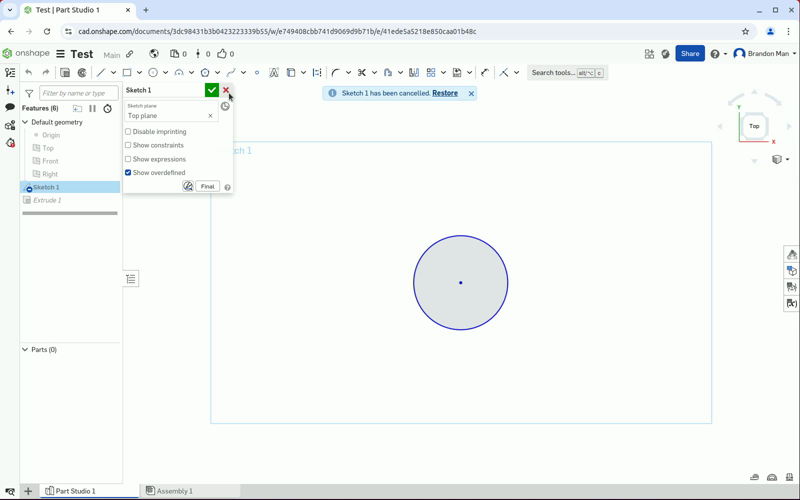
click(229, 92)
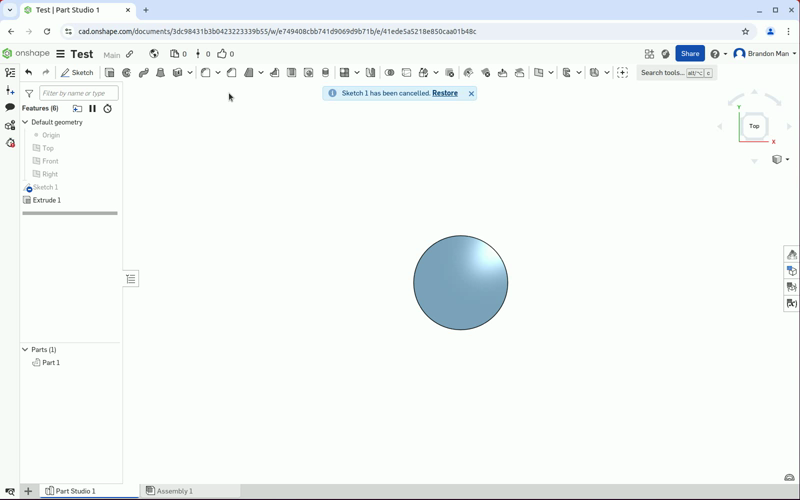
mouse_move(541, 75)
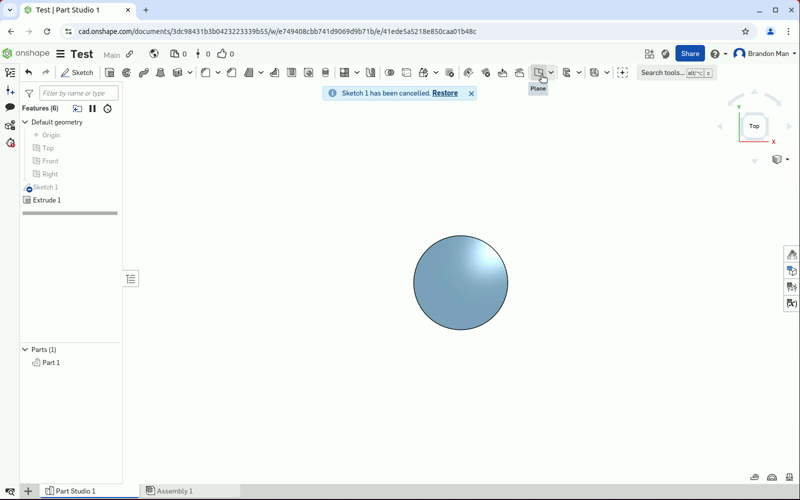
click(541, 75)
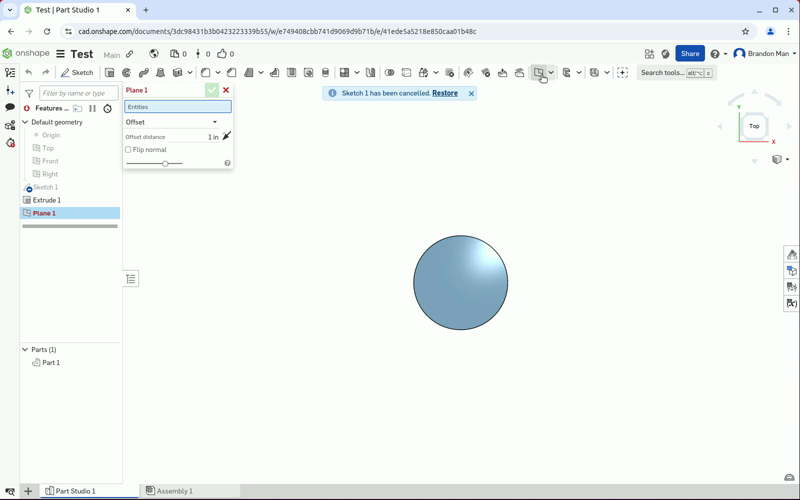
mouse_move(73, 150)
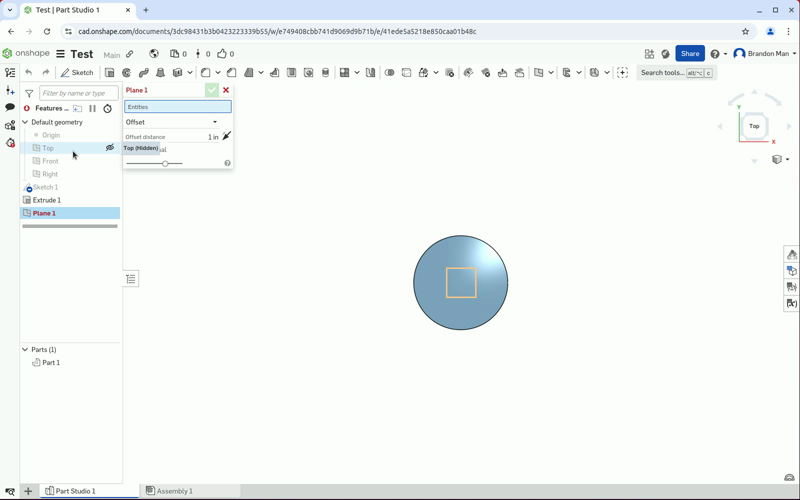
click(73, 150)
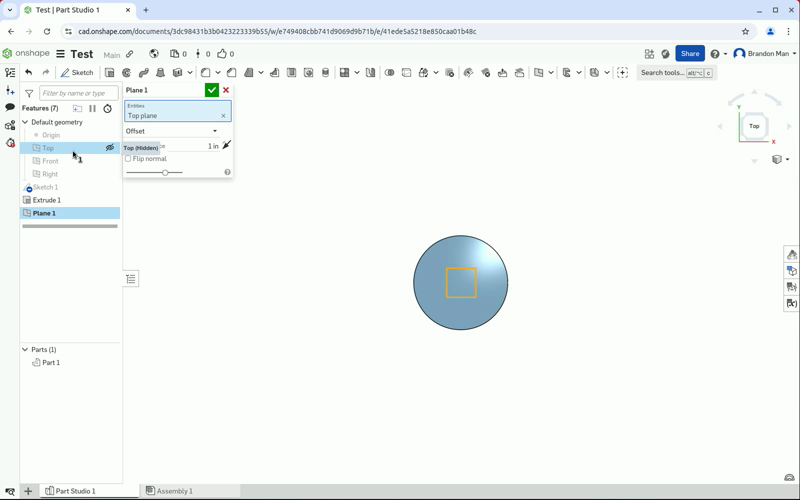
key(tab, 2)
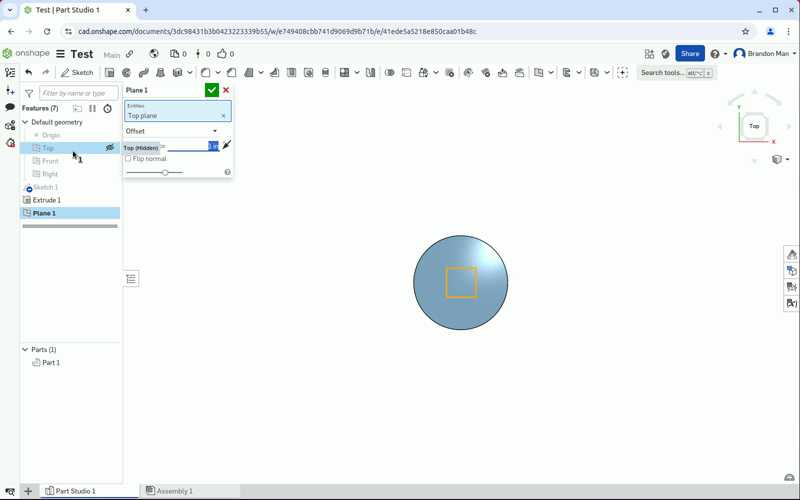
text(23.108)
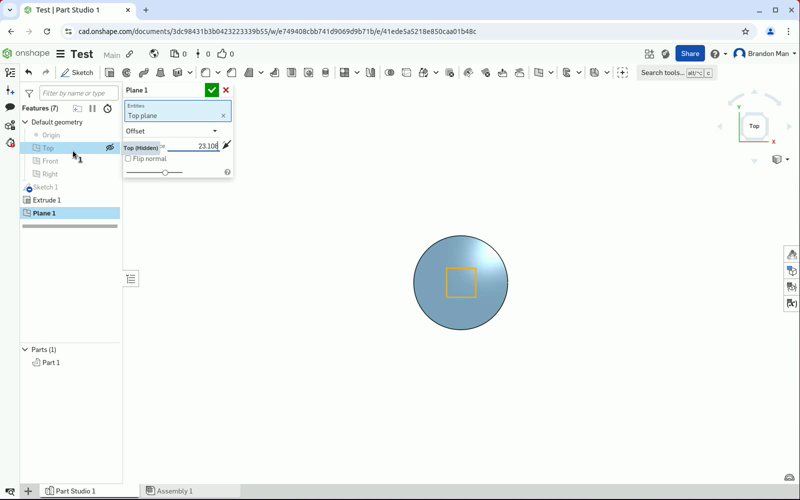
key(enter, 2)
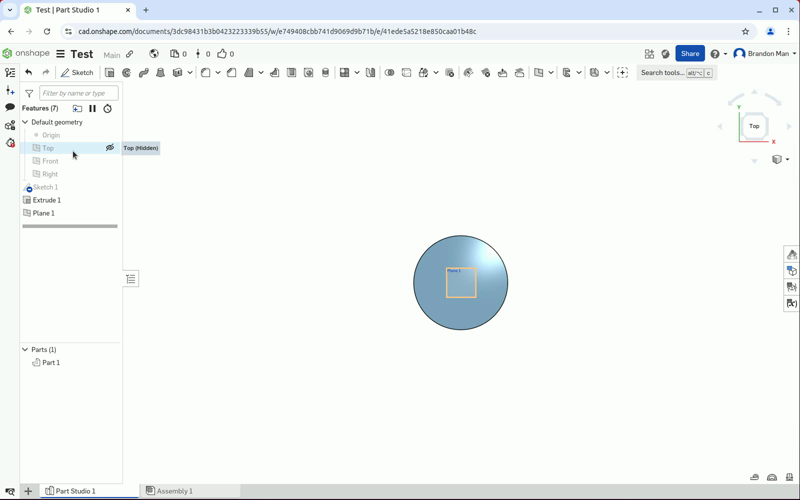
key(shift+s)
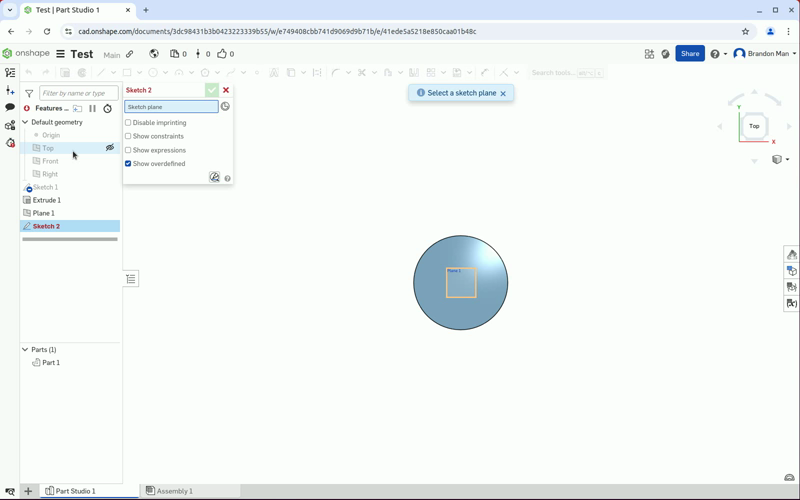
mouse_move(73, 215)
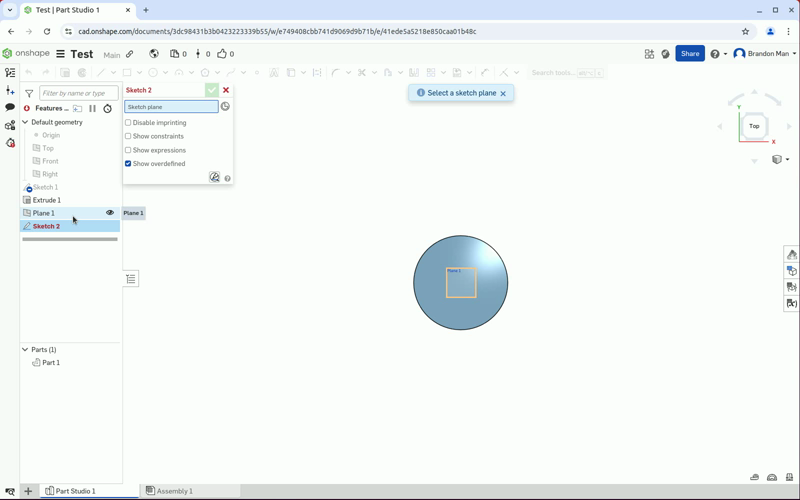
click(73, 215)
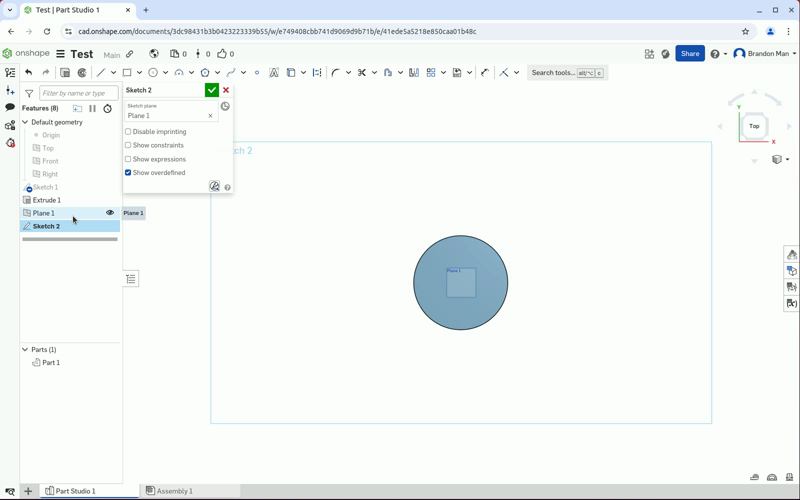
mouse_move(73, 352)
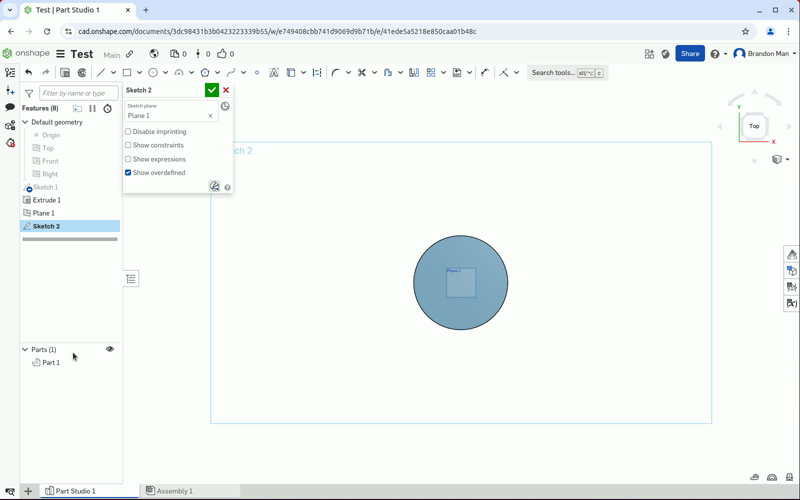
key(y)
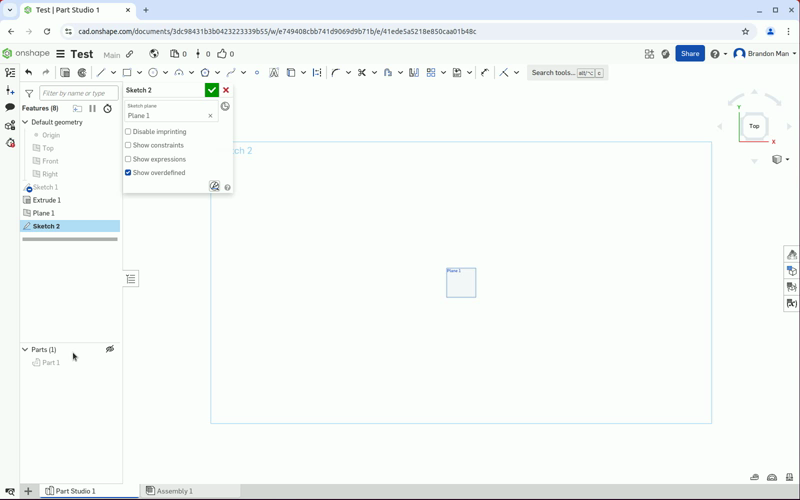
key(c)
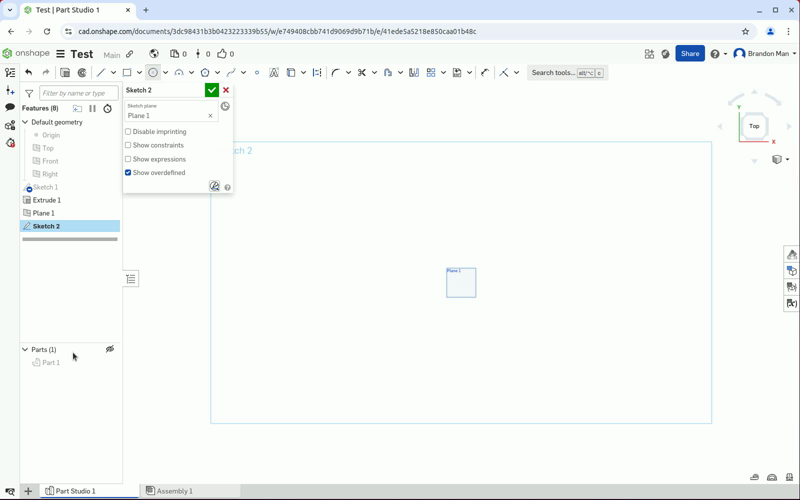
key_down(shift)
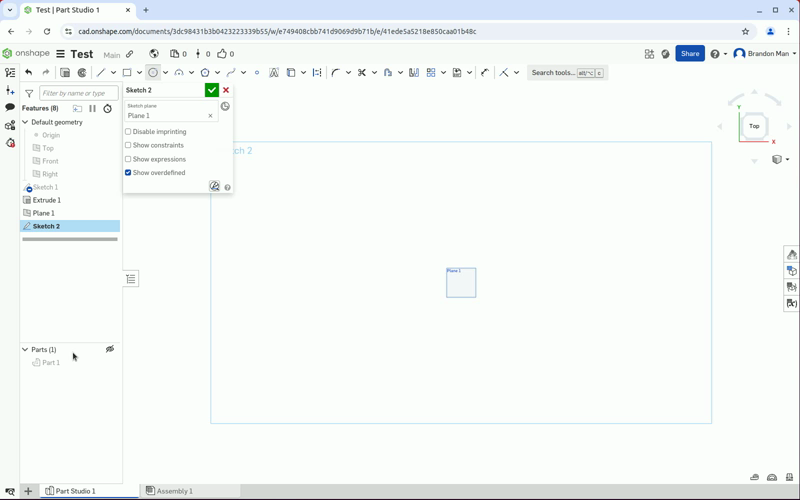
mouse_move(461, 282)
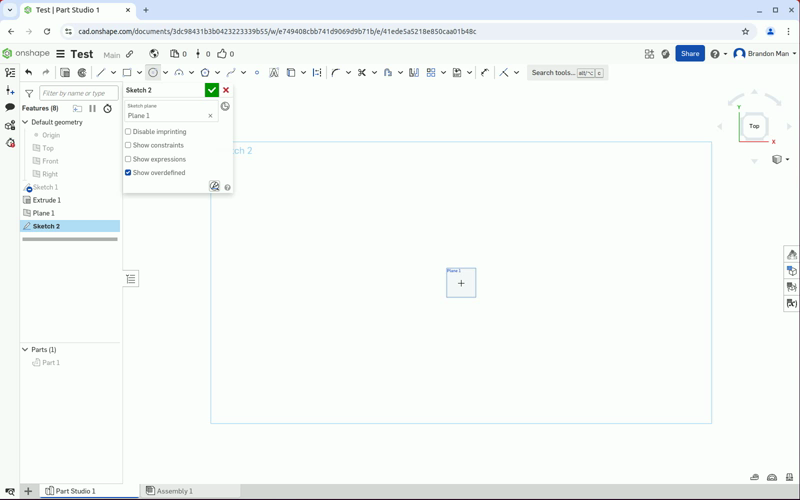
click(461, 282)
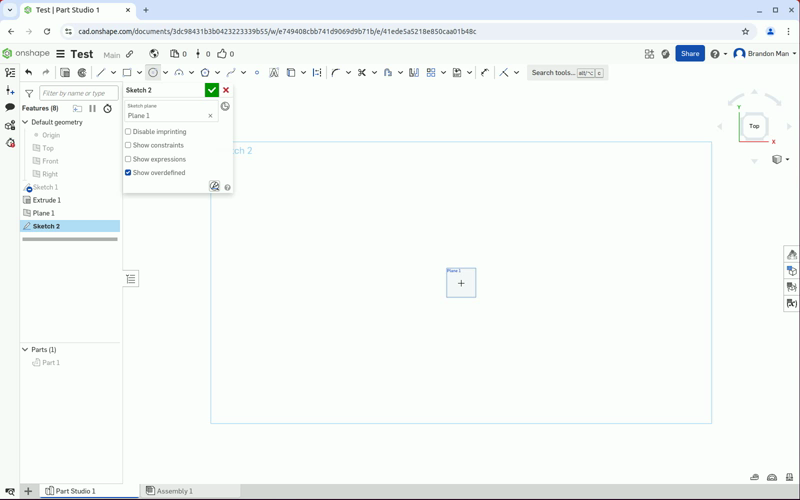
key_up(shift)
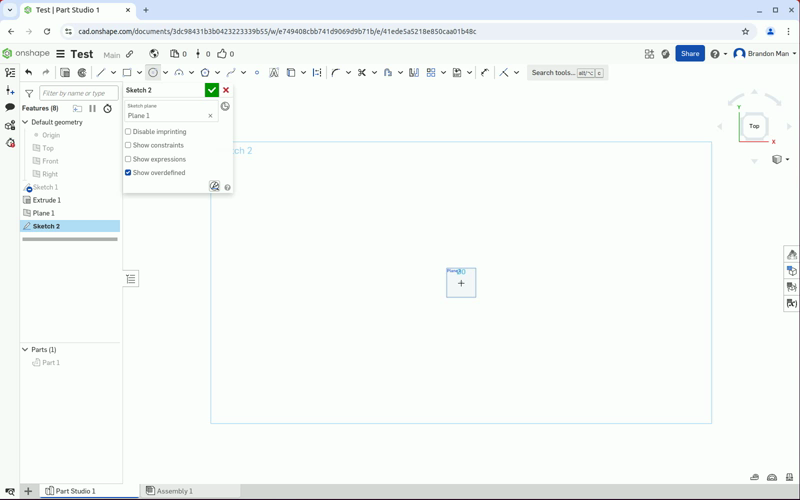
mouse_move(499, 282)
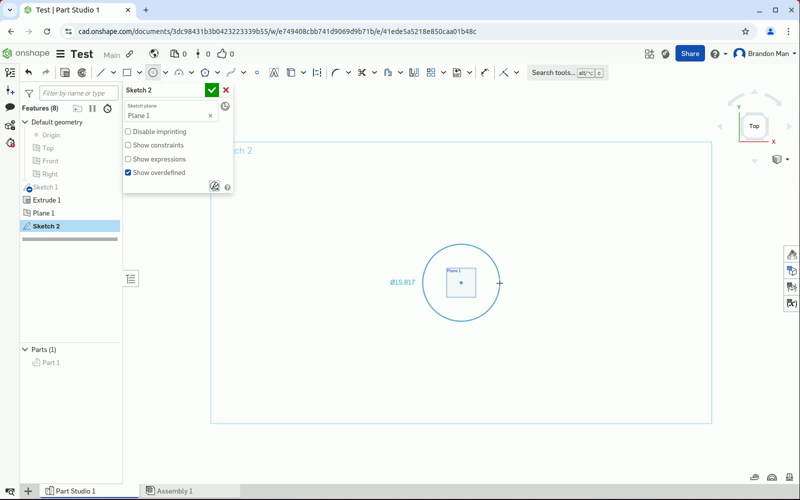
click(499, 282)
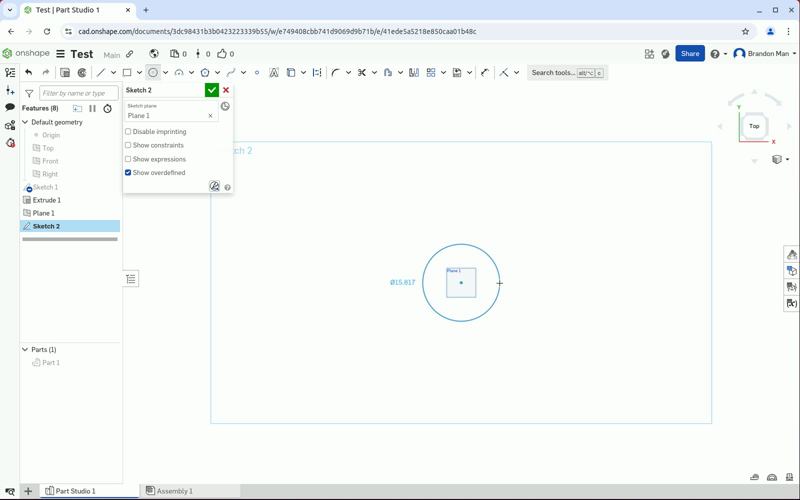
key(esc)
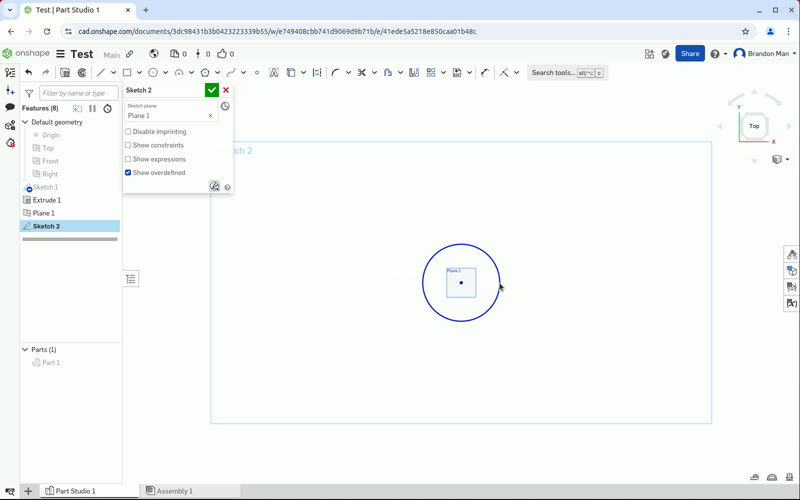
mouse_move(435, 263)
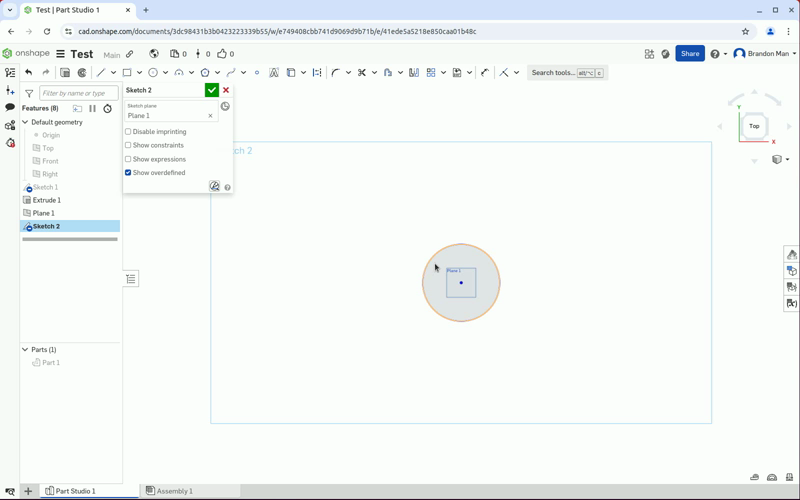
click(435, 263)
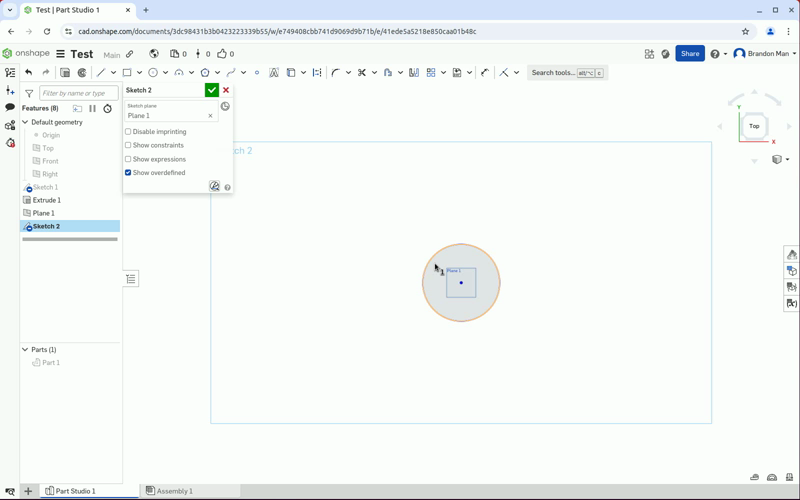
mouse_move(73, 352)
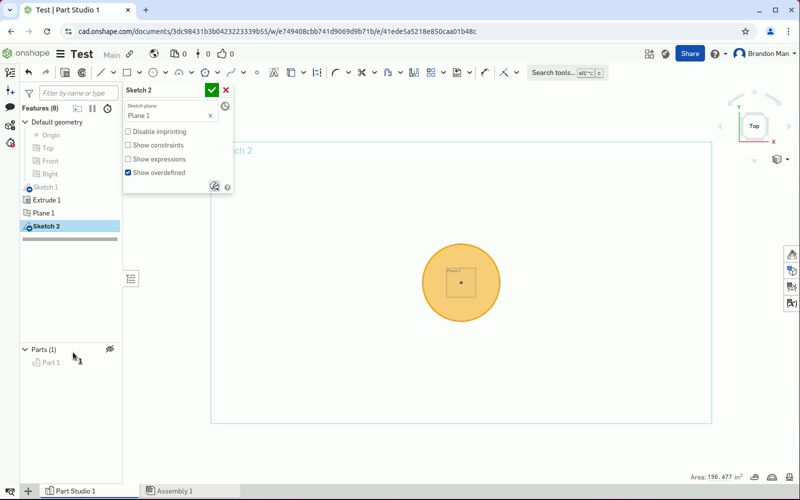
key(shift+y)
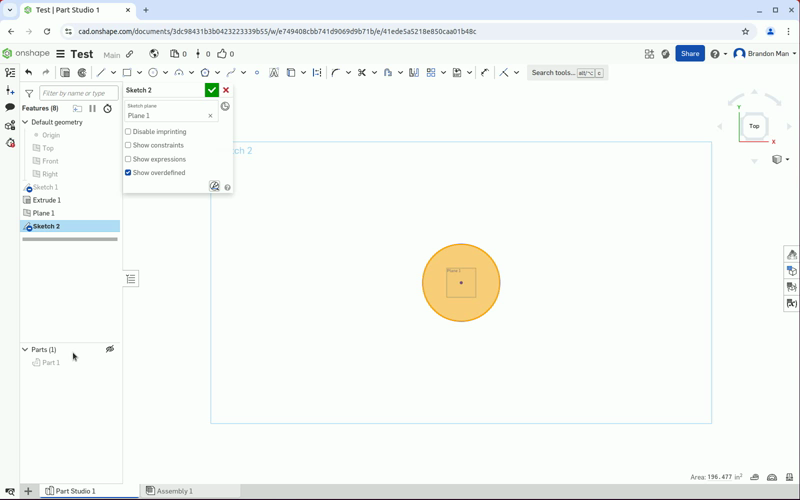
key(shift+e)
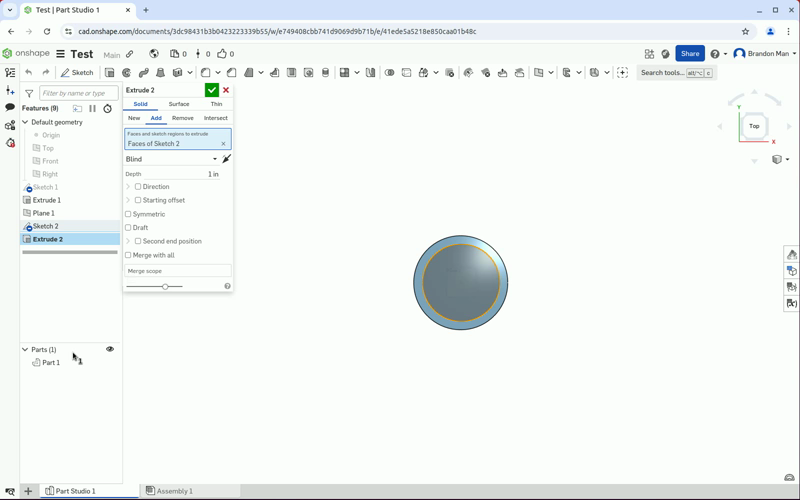
mouse_move(143, 106)
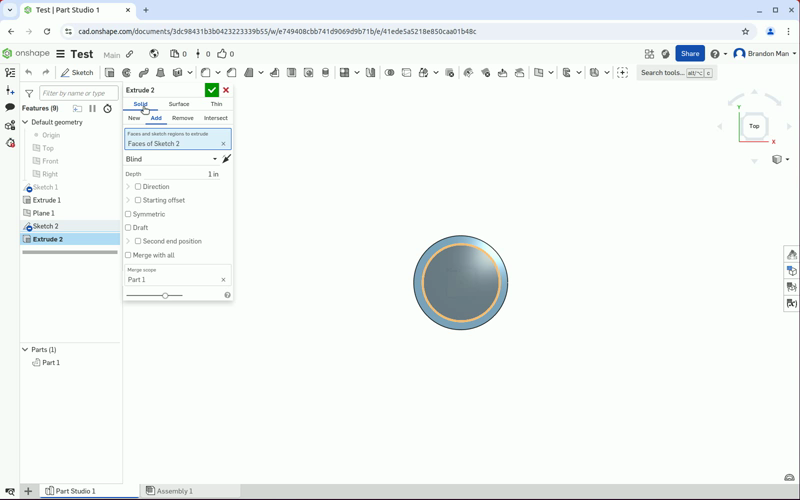
click(143, 106)
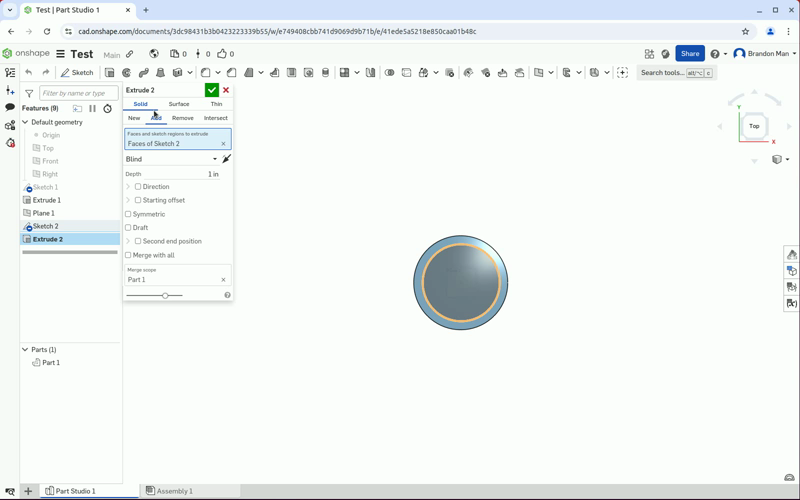
mouse_move(186, 120)
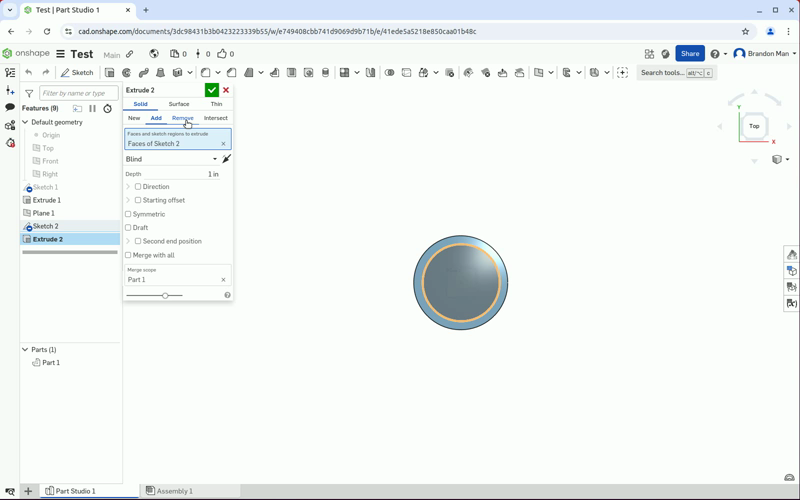
click(186, 120)
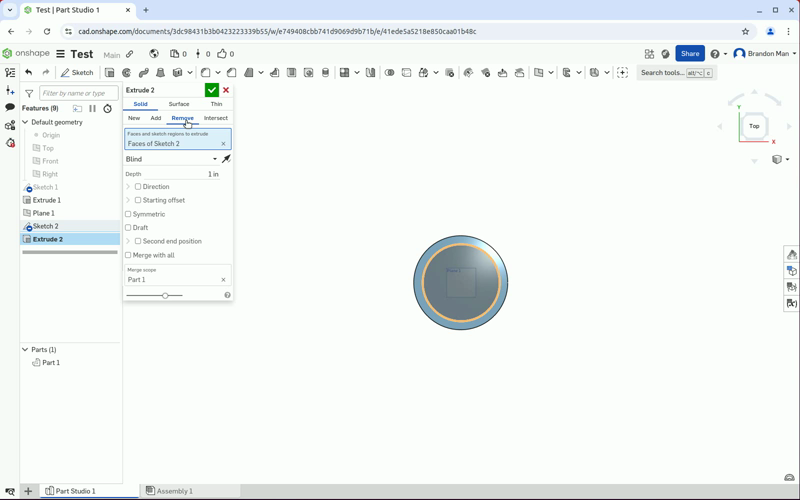
key(tab, 4)
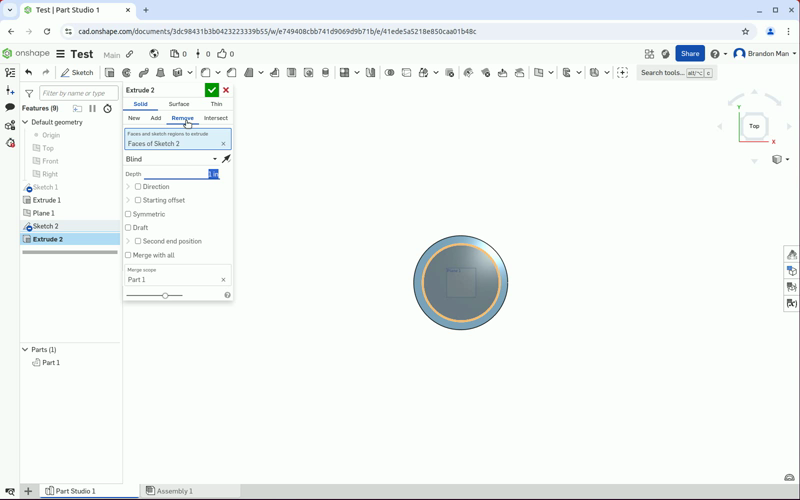
text(30.811)
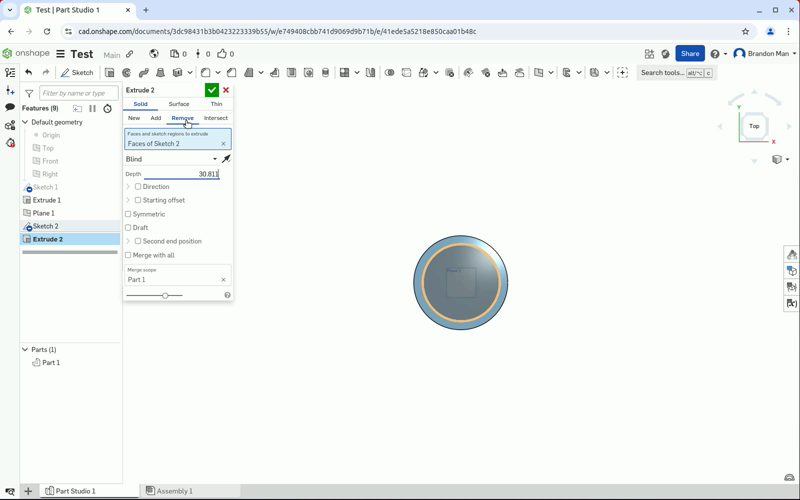
key(tab, 6)
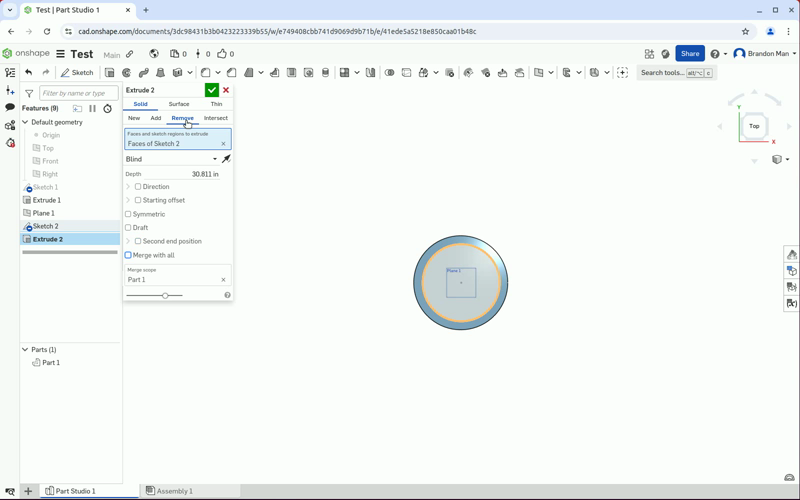
key(space)
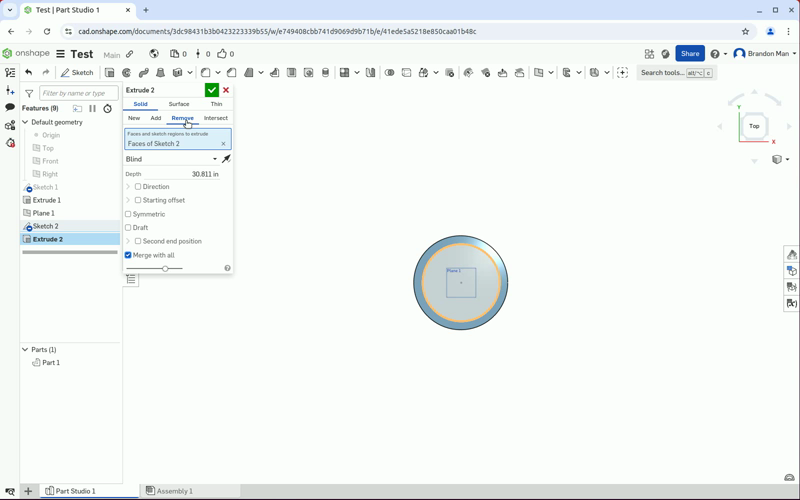
key(enter)
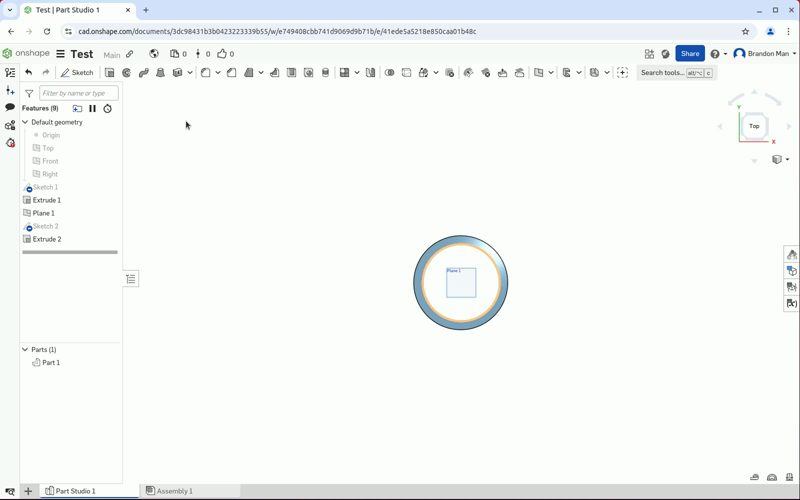
key(shift+h)
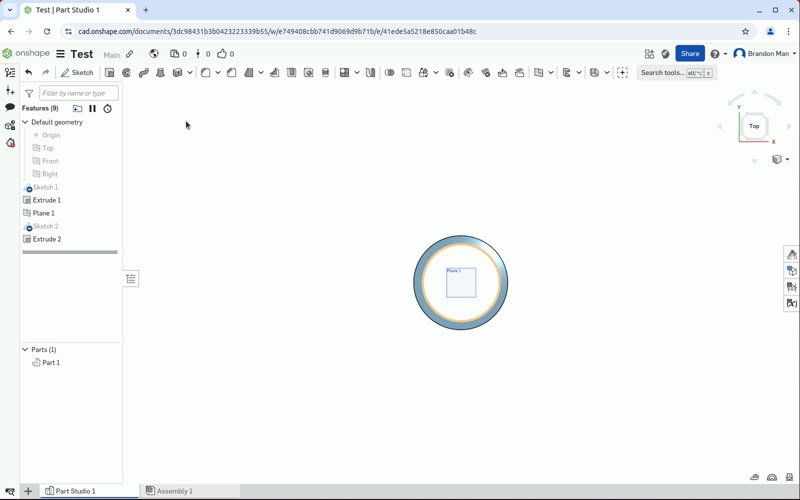
key(shift+h)
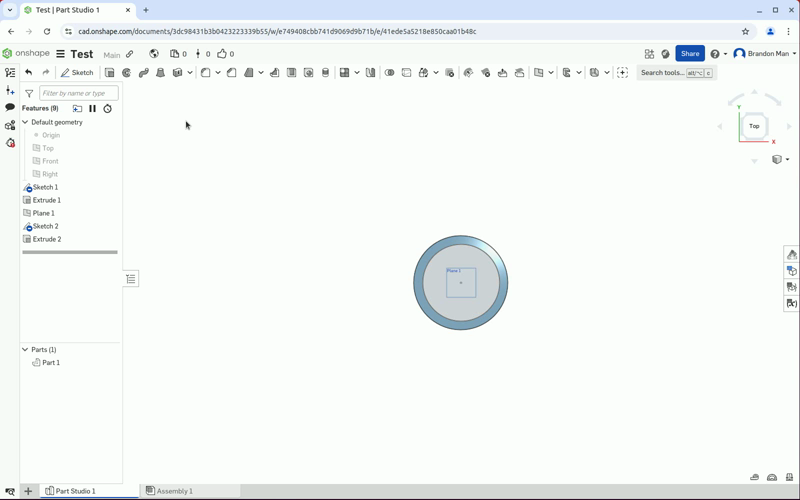
key(shift+7)
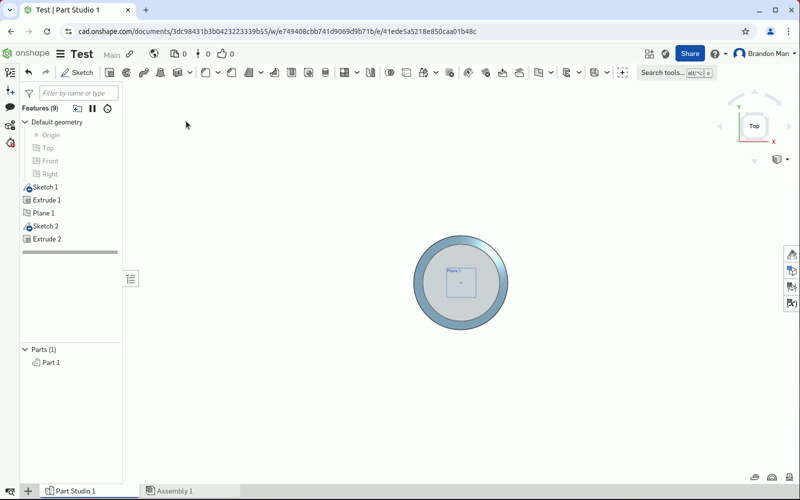
key(up, 3)
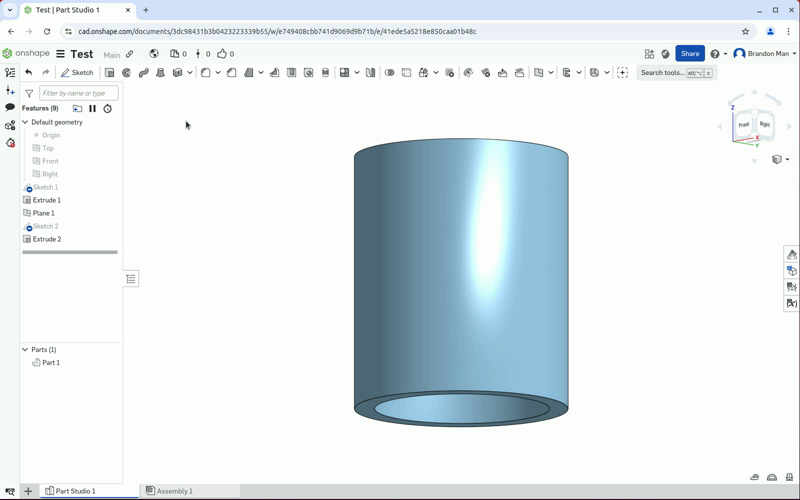
key(left, 3)
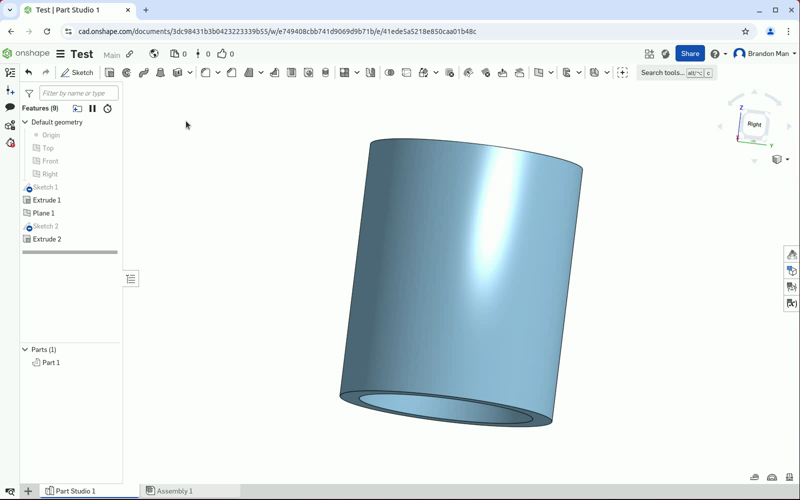
key(right, 3)
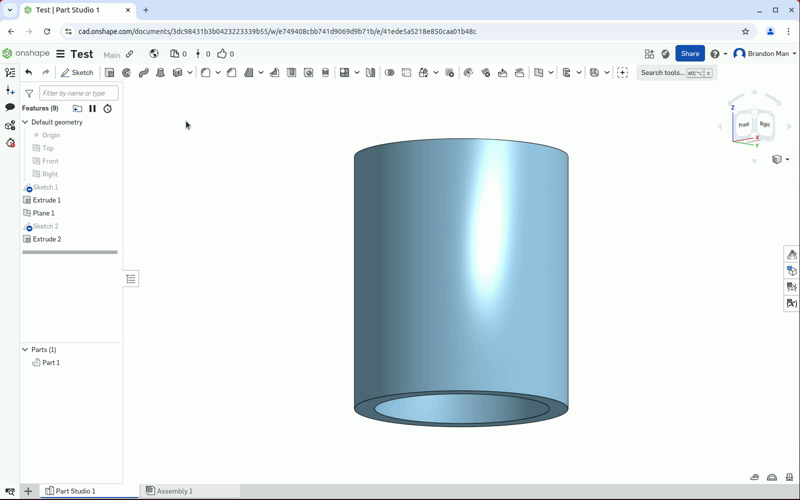
key(down, 3)
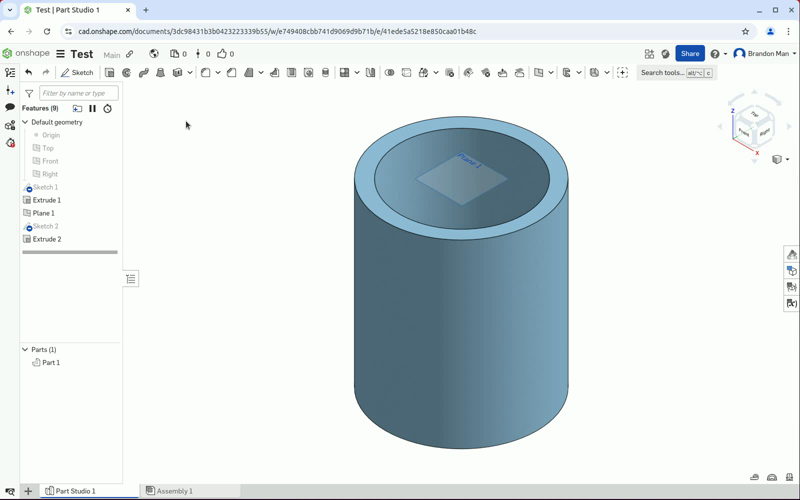
mouse_move(73, 189)
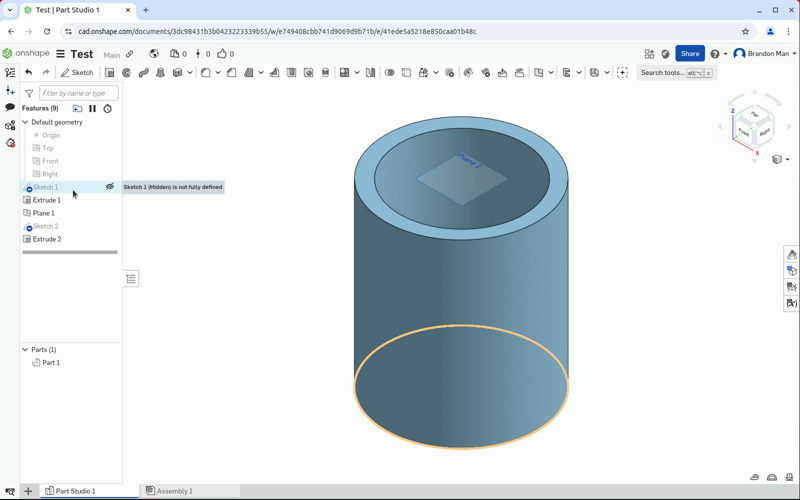
click(73, 189)